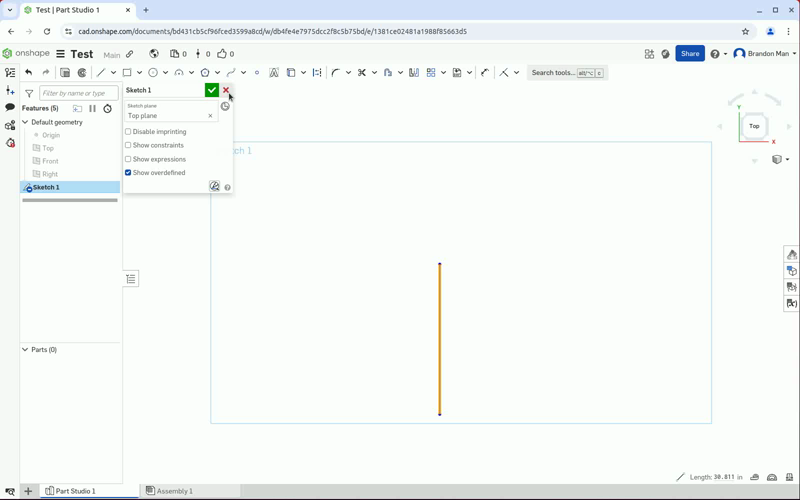
key(shift+h)
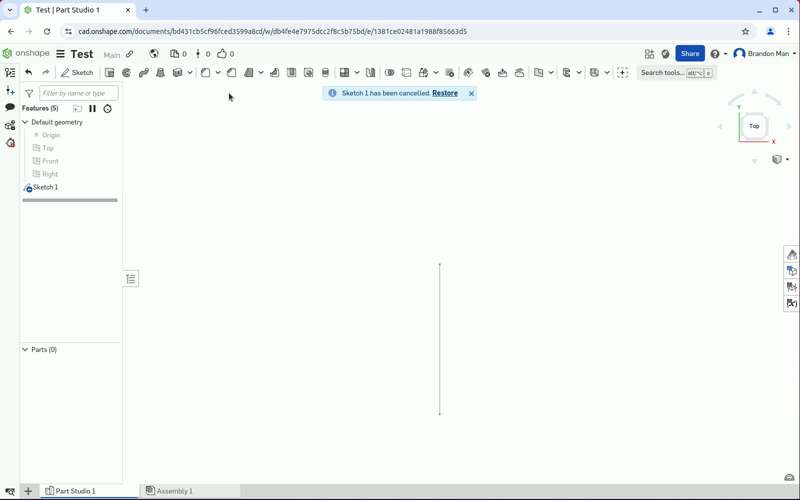
key(shift+s)
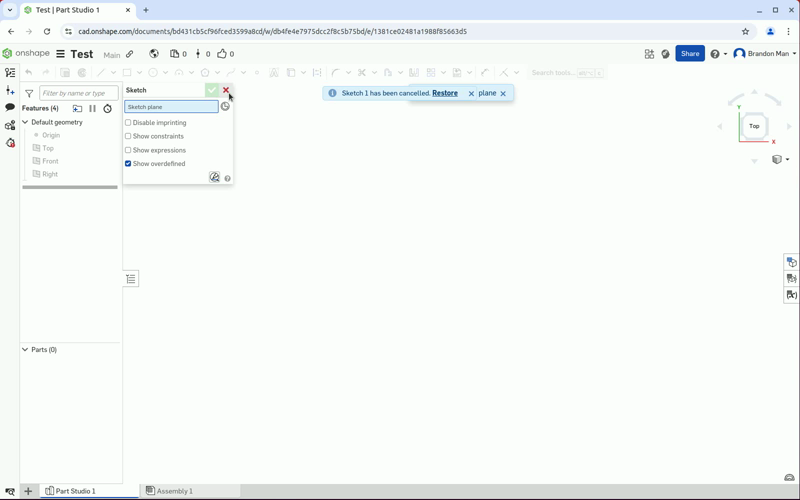
mouse_move(73, 150)
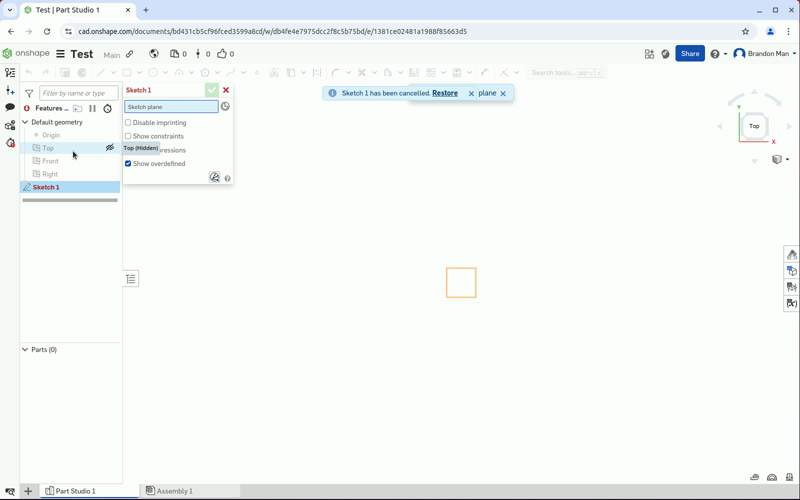
click(73, 150)
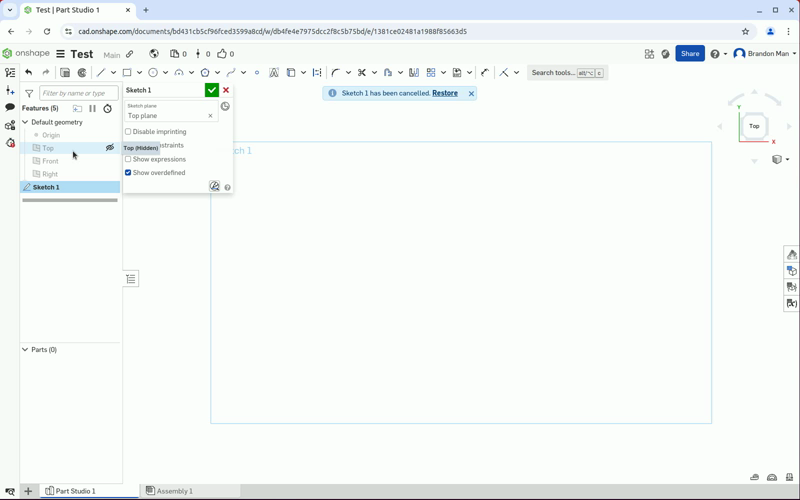
mouse_move(73, 352)
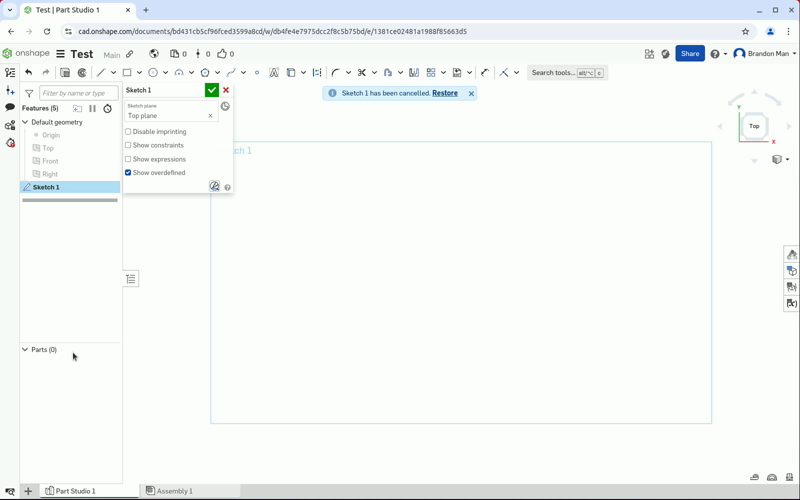
key(y)
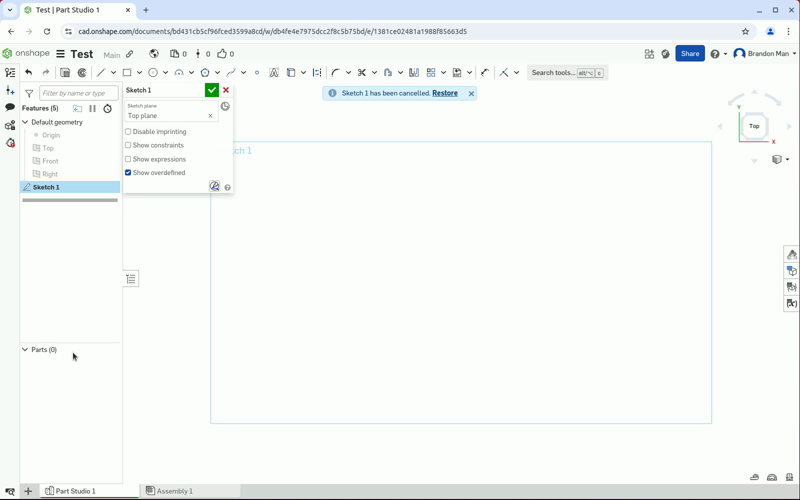
key(c)
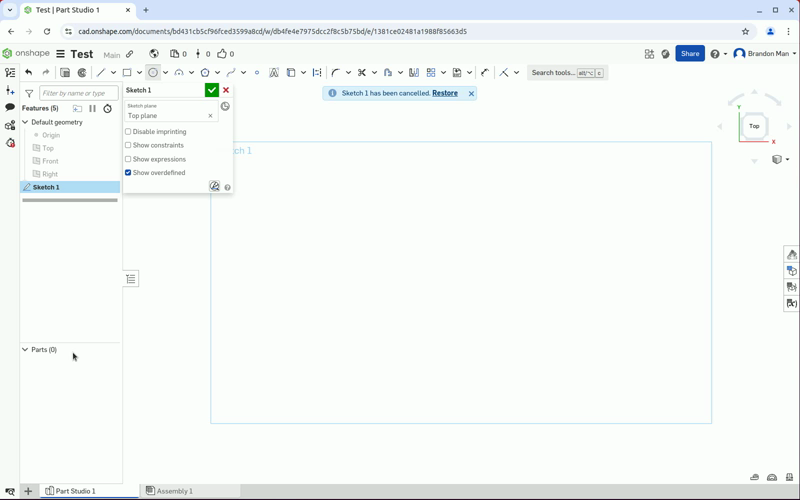
key_down(shift)
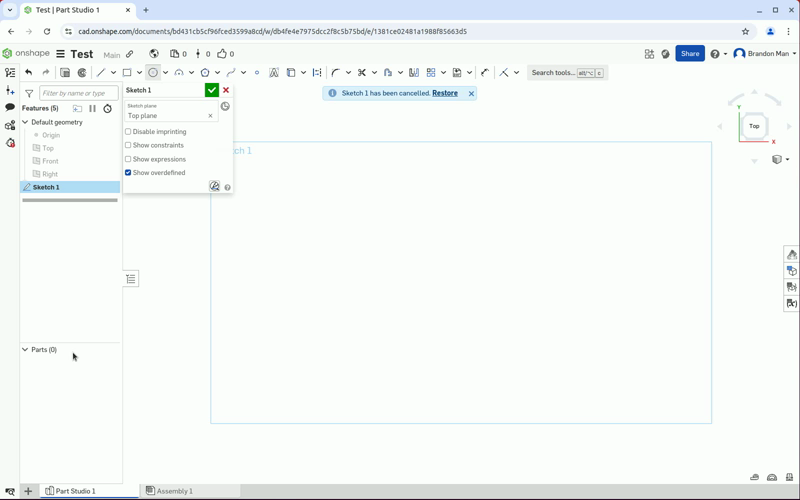
mouse_move(461, 282)
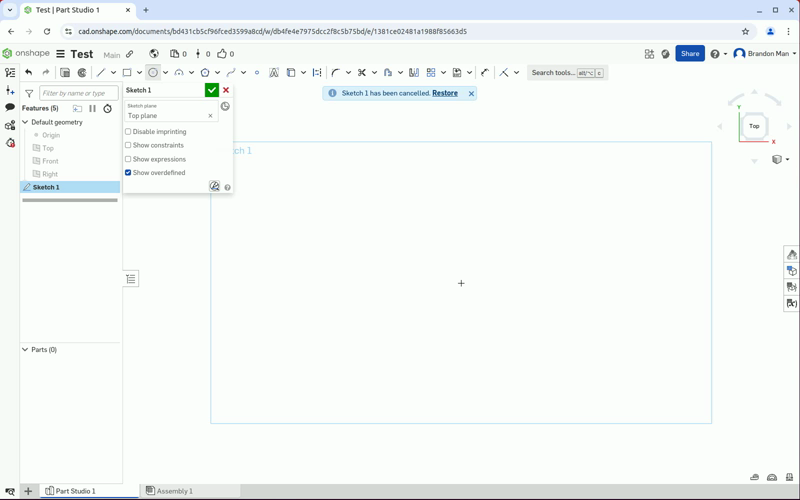
click(461, 282)
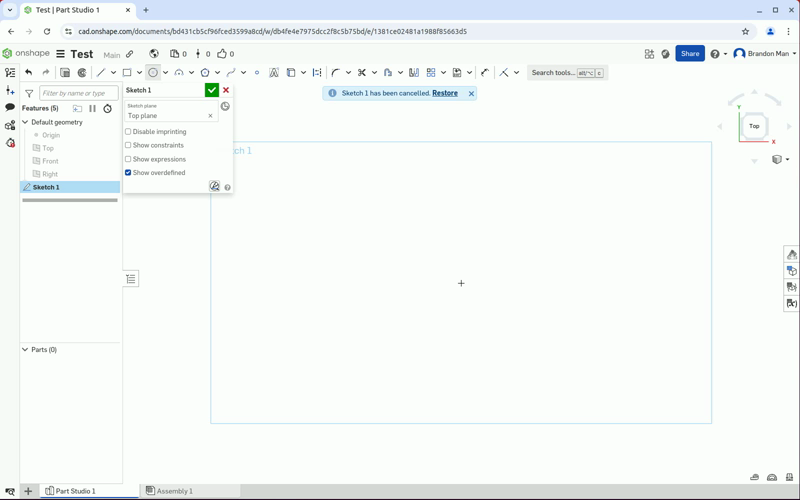
key_up(shift)
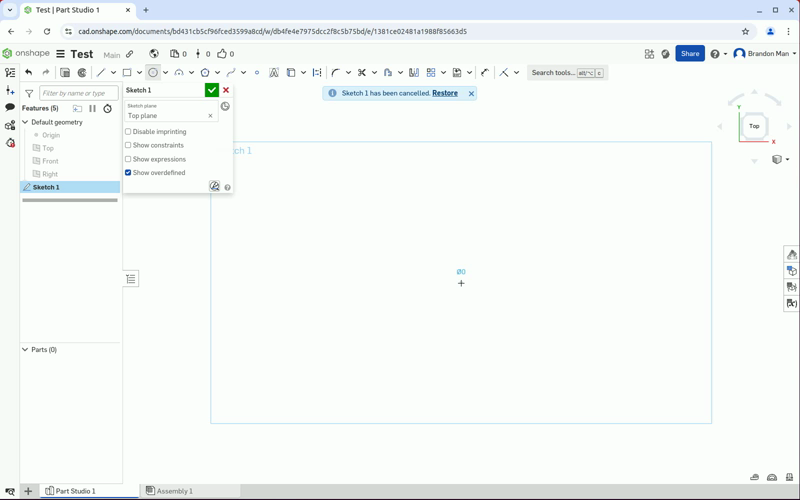
mouse_move(526, 282)
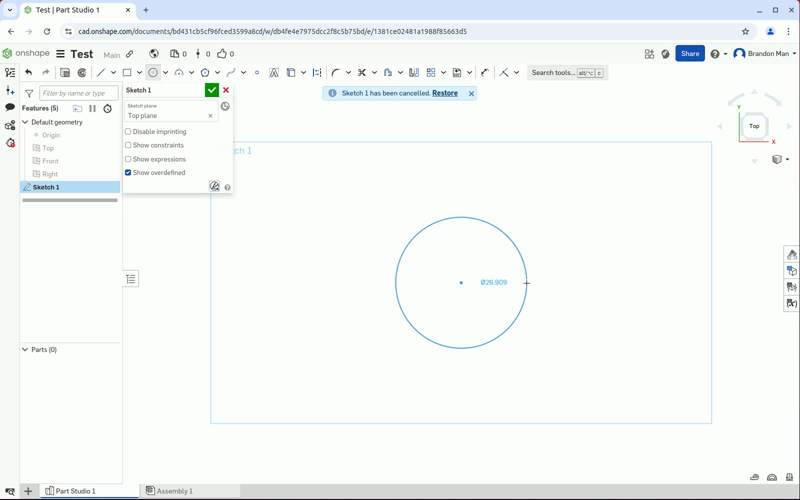
click(526, 282)
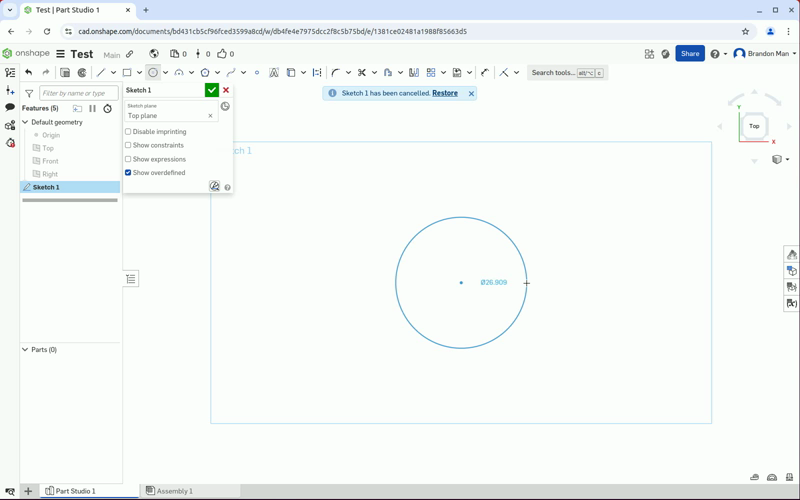
key(esc)
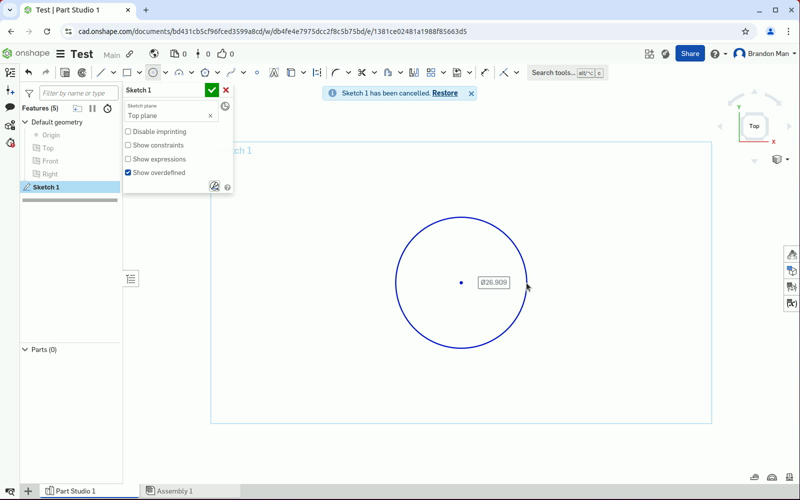
key(c)
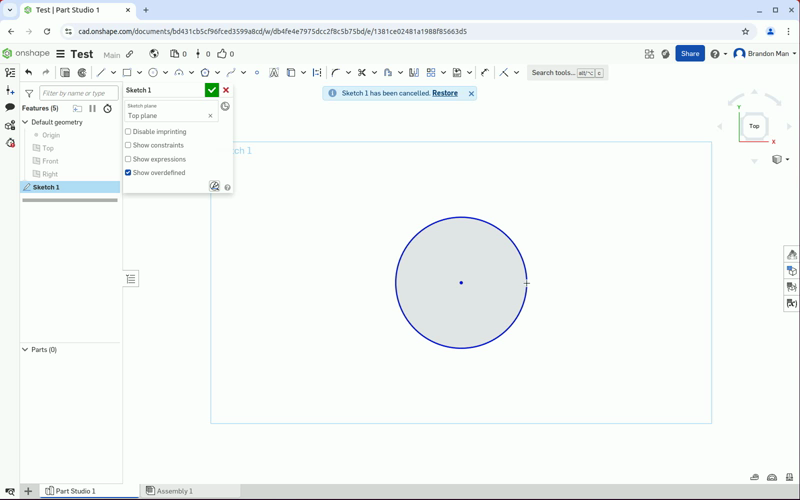
key_down(shift)
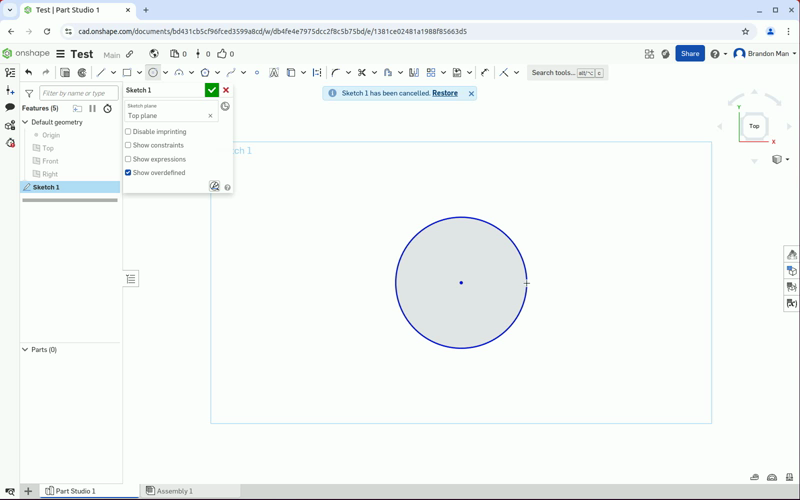
mouse_move(461, 282)
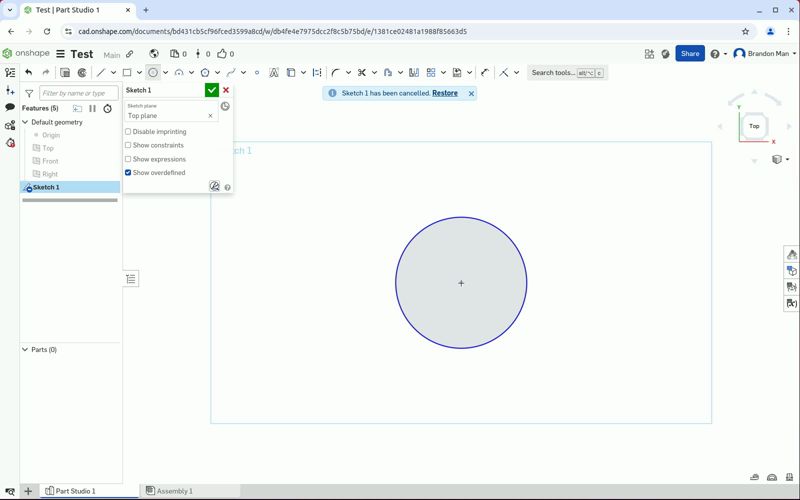
click(461, 282)
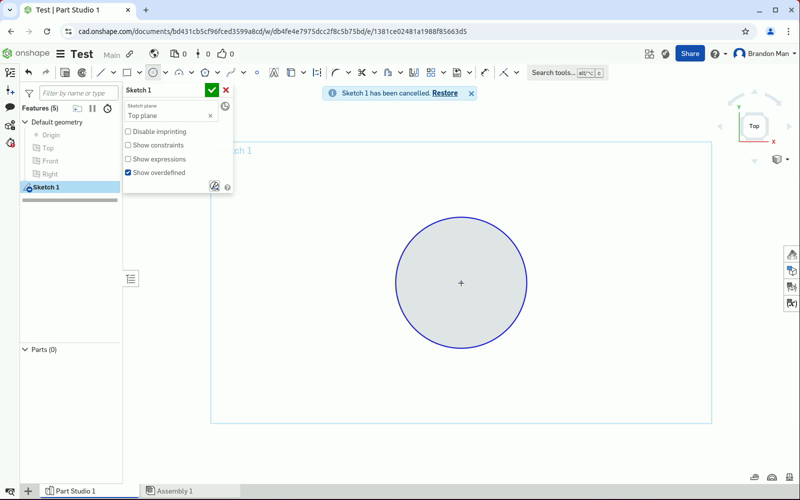
key_up(shift)
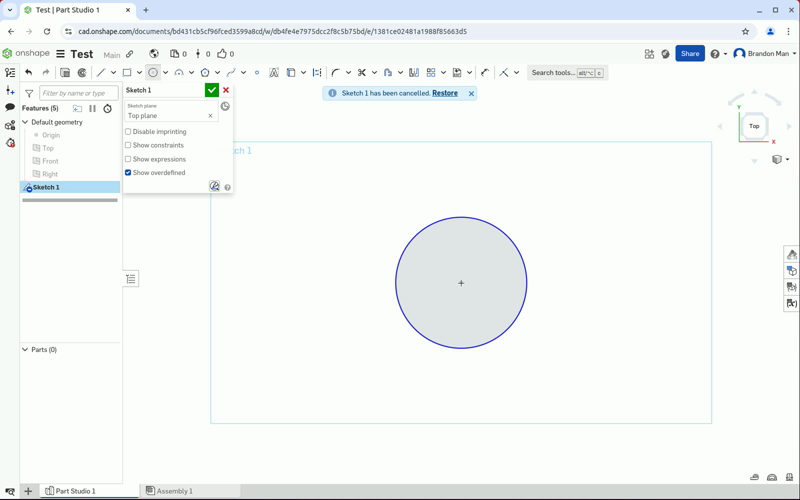
mouse_move(510, 282)
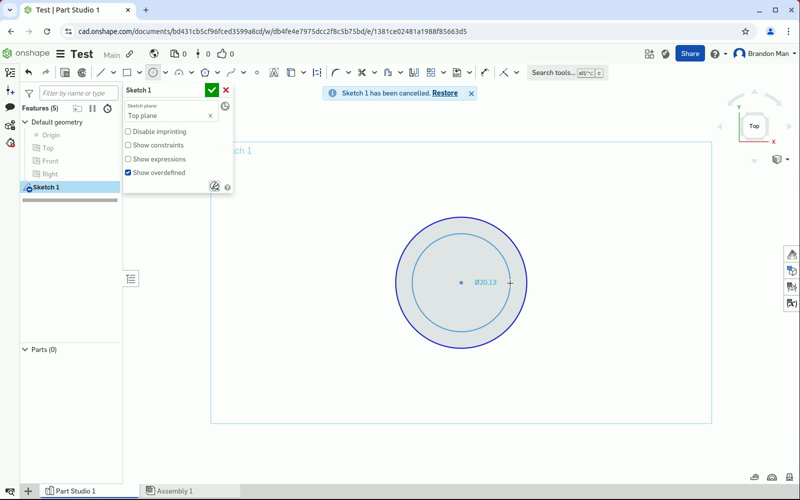
click(510, 282)
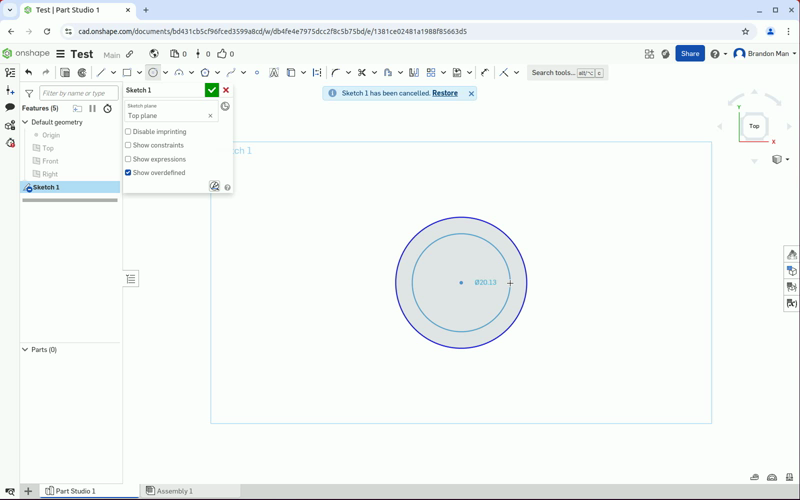
key(esc)
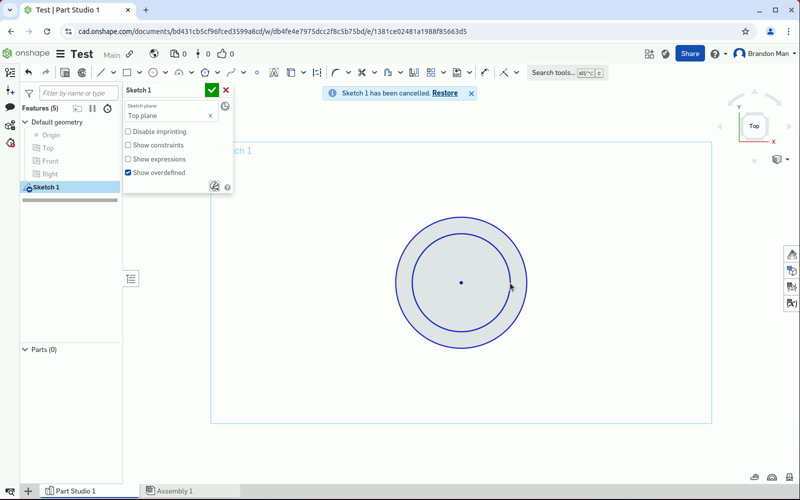
mouse_move(473, 225)
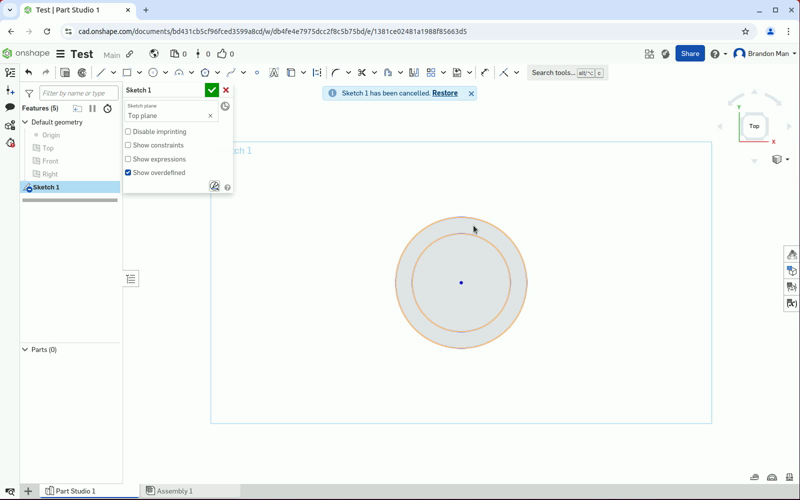
click(473, 225)
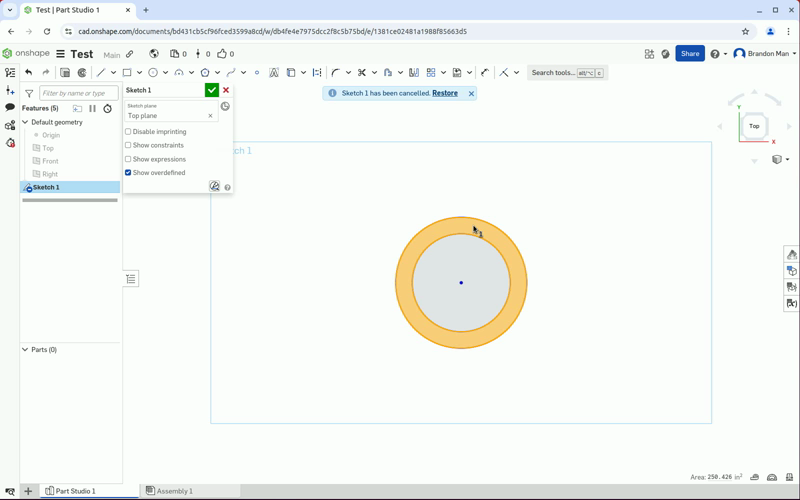
mouse_move(73, 352)
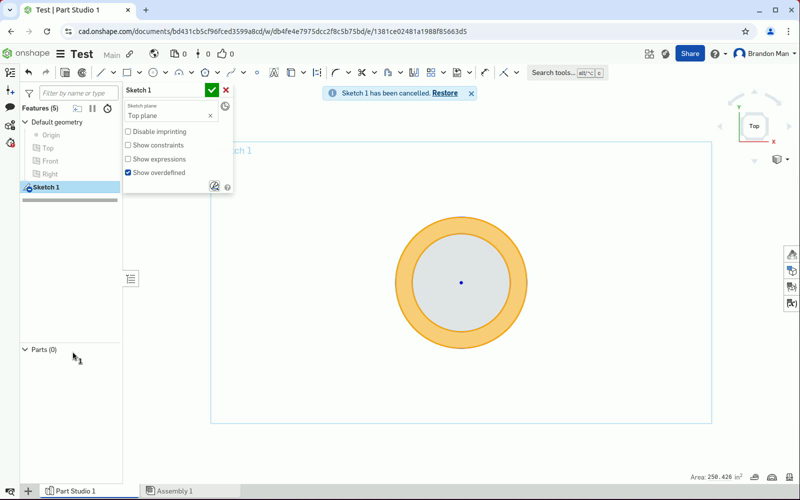
key(shift+y)
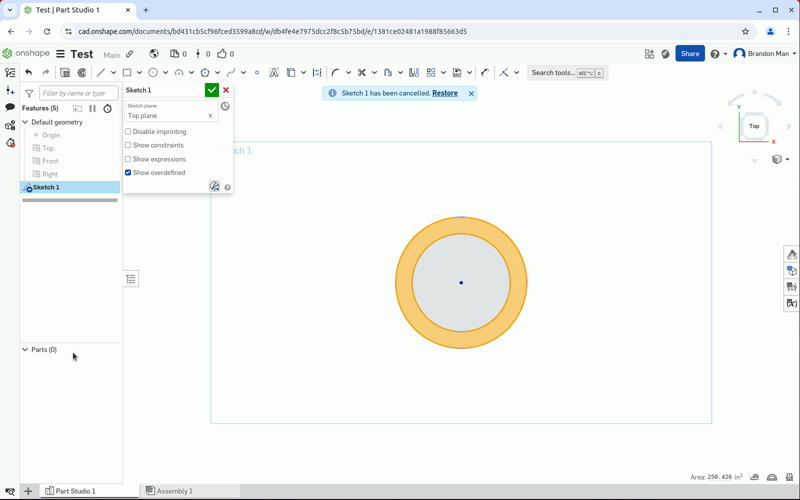
key(shift+e)
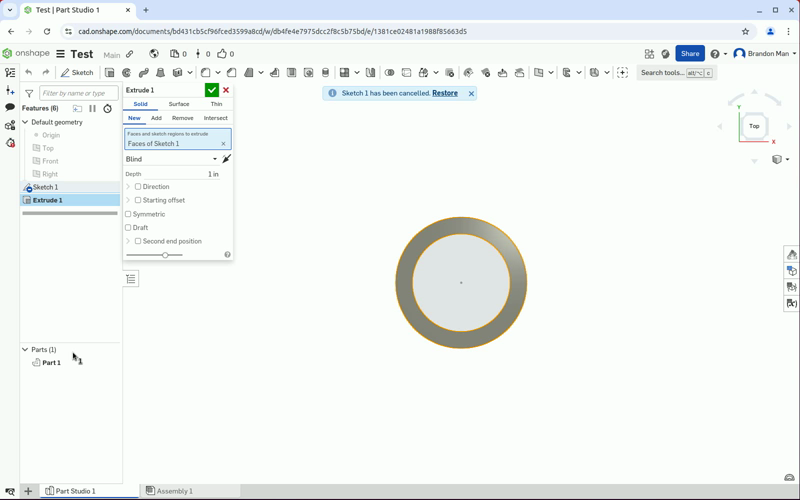
mouse_move(143, 106)
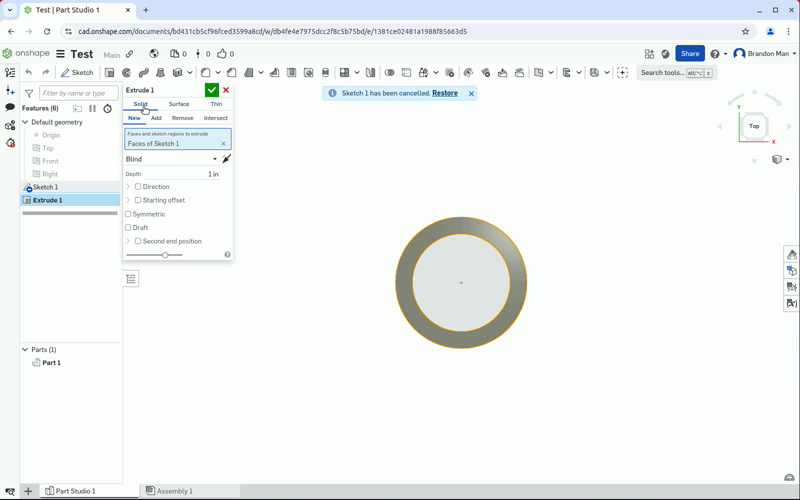
click(143, 106)
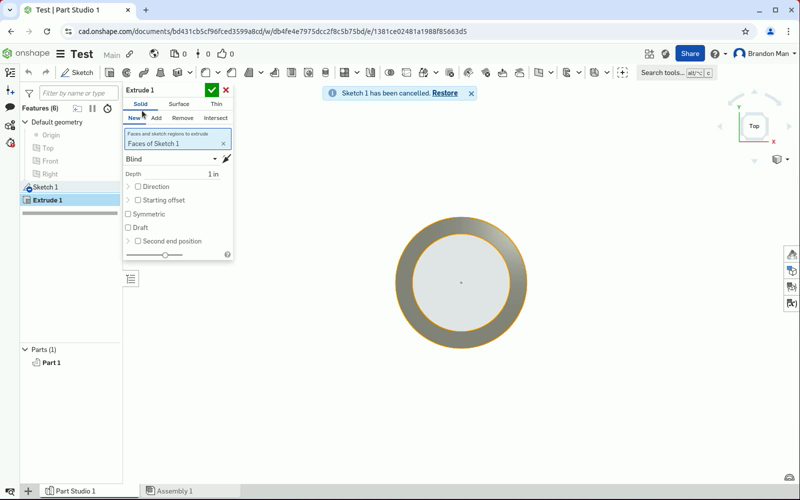
mouse_move(137, 120)
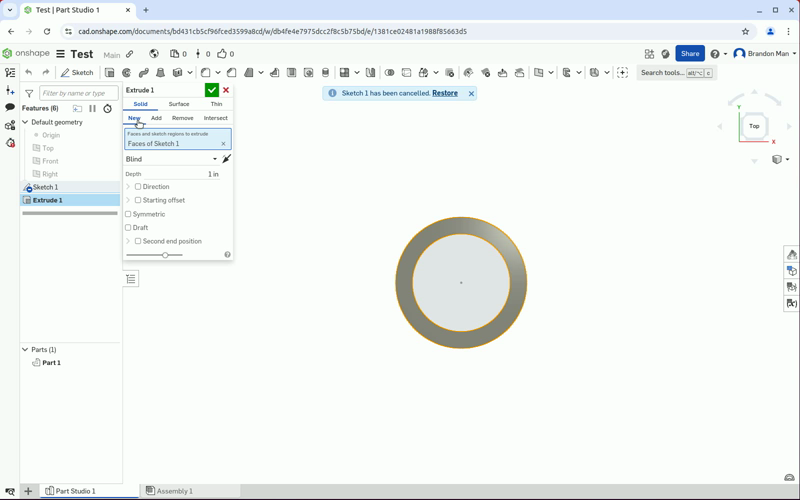
click(137, 120)
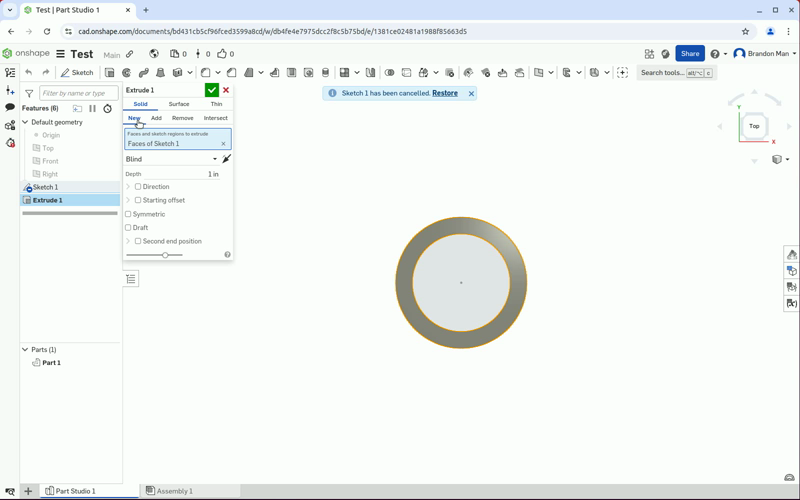
key(tab, 4)
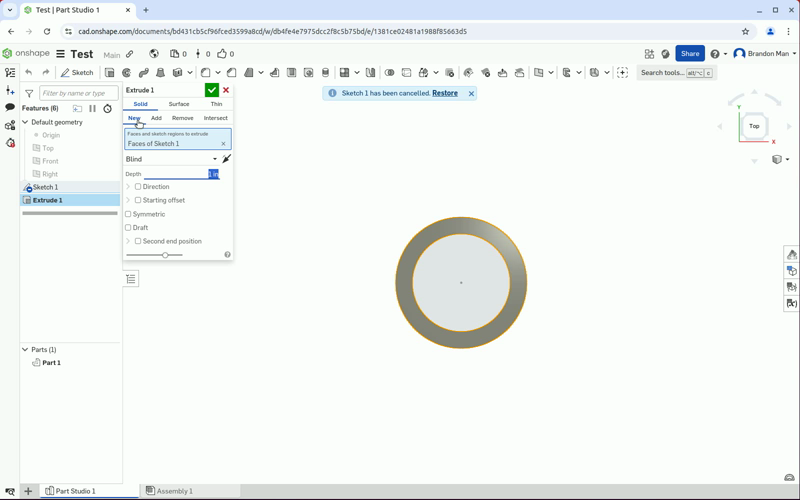
text(3.129)
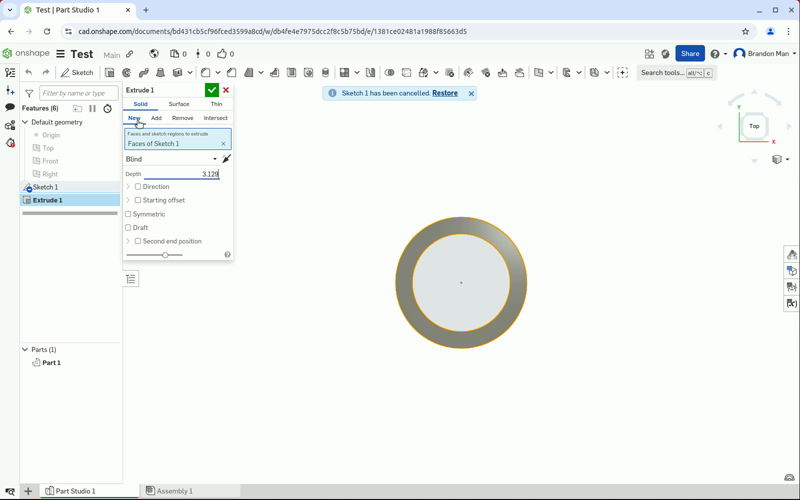
key(enter)
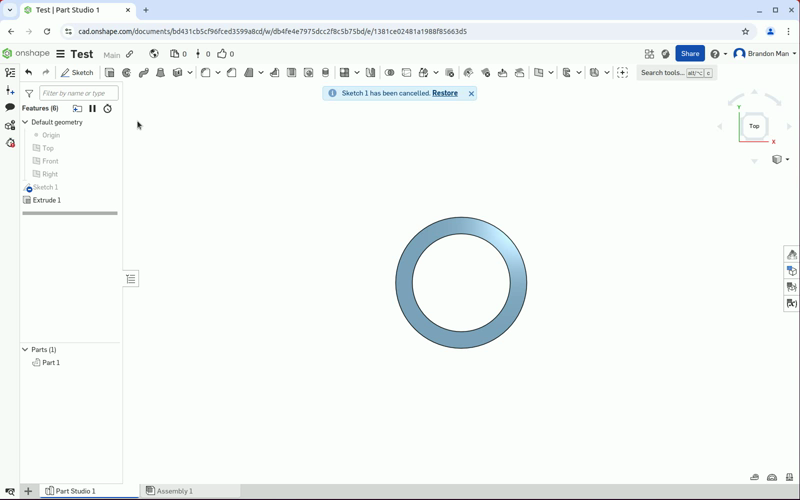
key(shift+h)
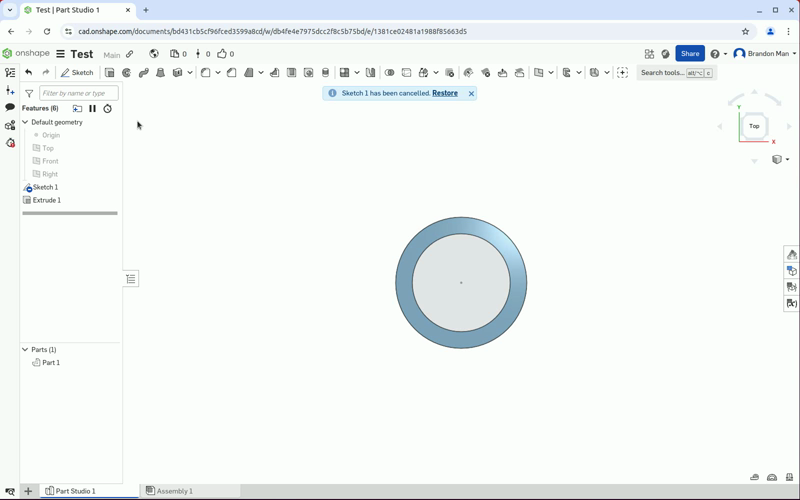
key(shift+h)
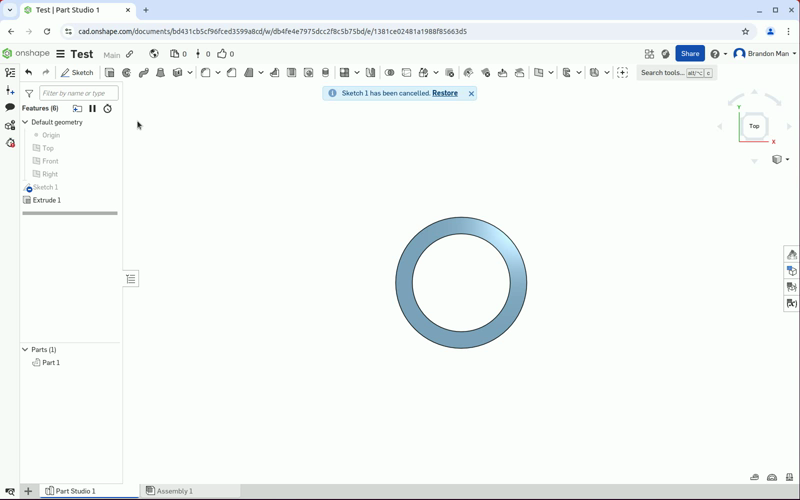
mouse_move(73, 189)
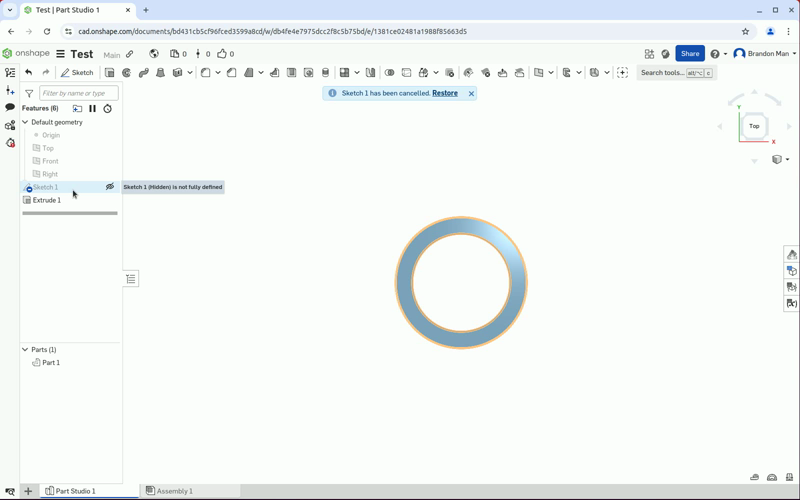
click(73, 189)
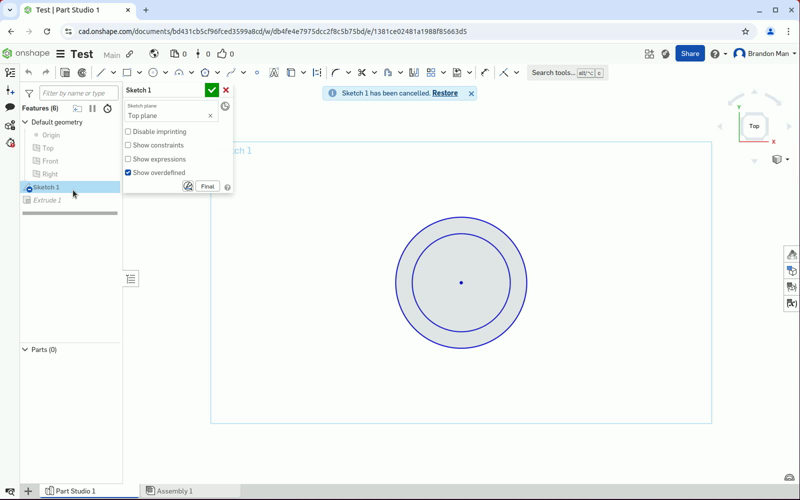
mouse_move(229, 92)
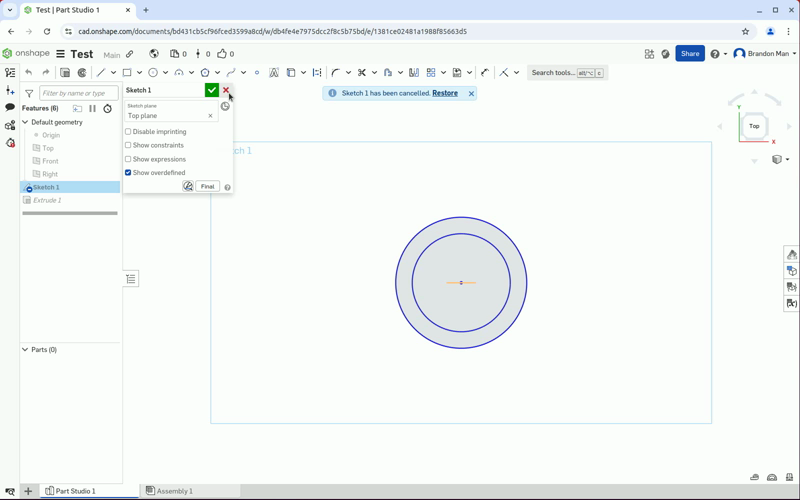
click(229, 92)
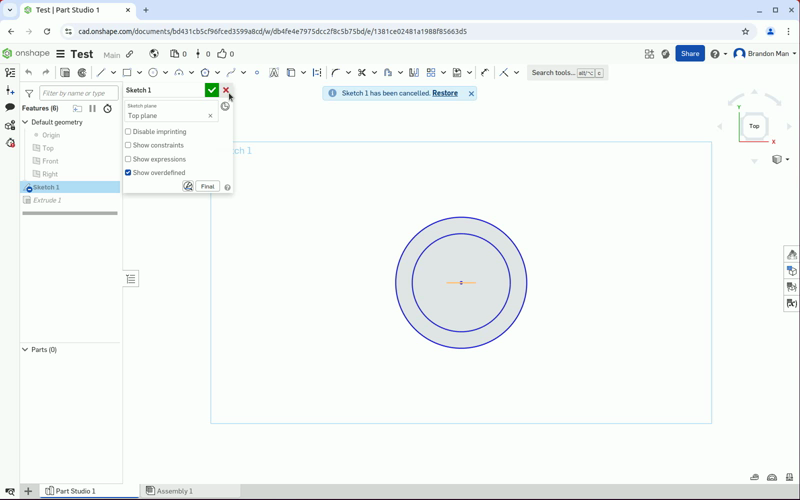
key(shift+s)
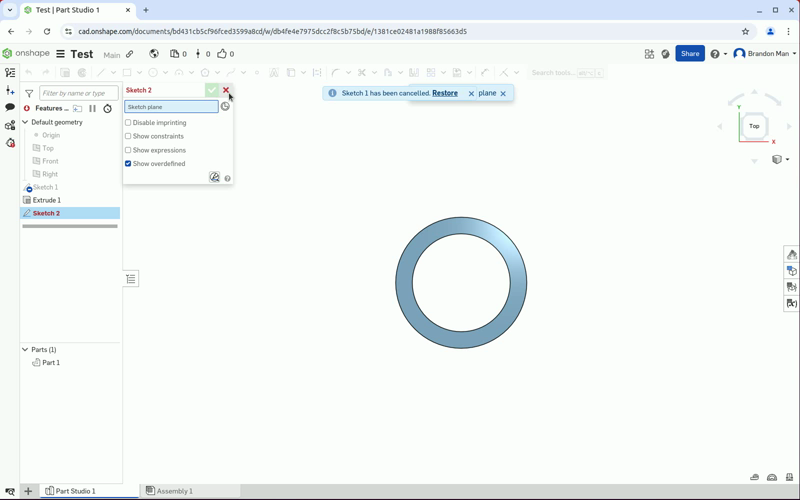
mouse_move(73, 150)
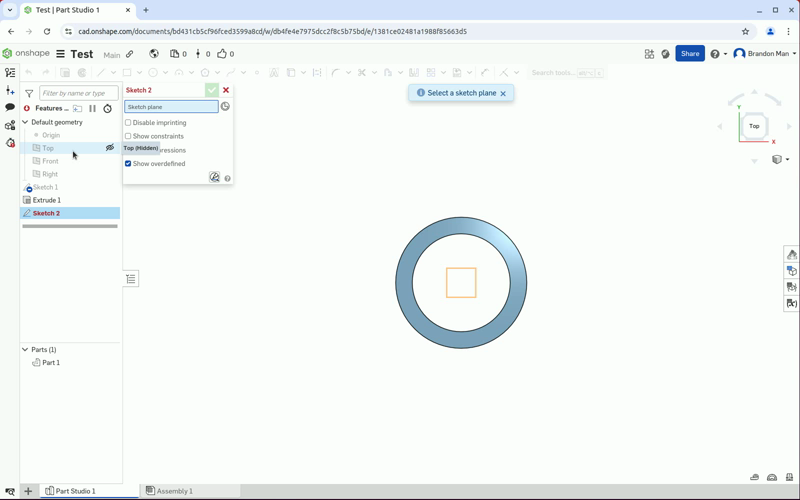
click(73, 150)
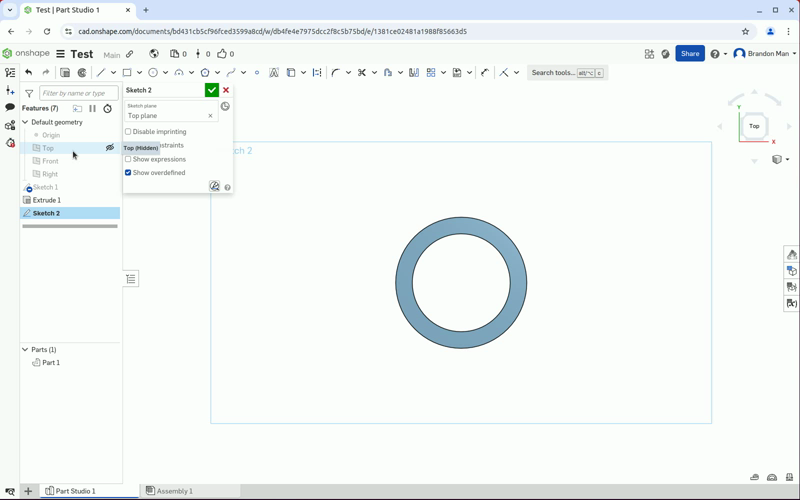
mouse_move(73, 352)
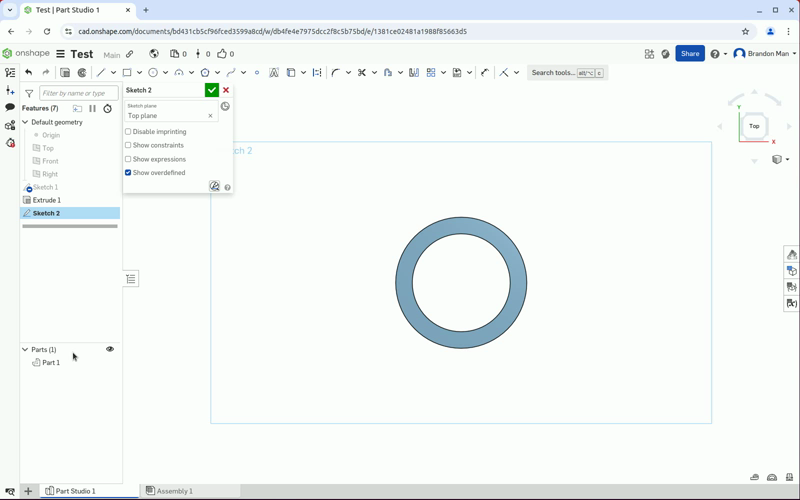
key(y)
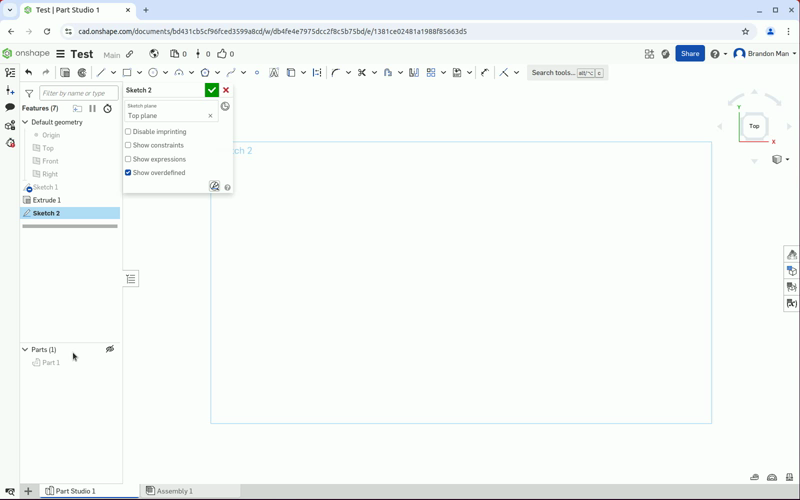
key(c)
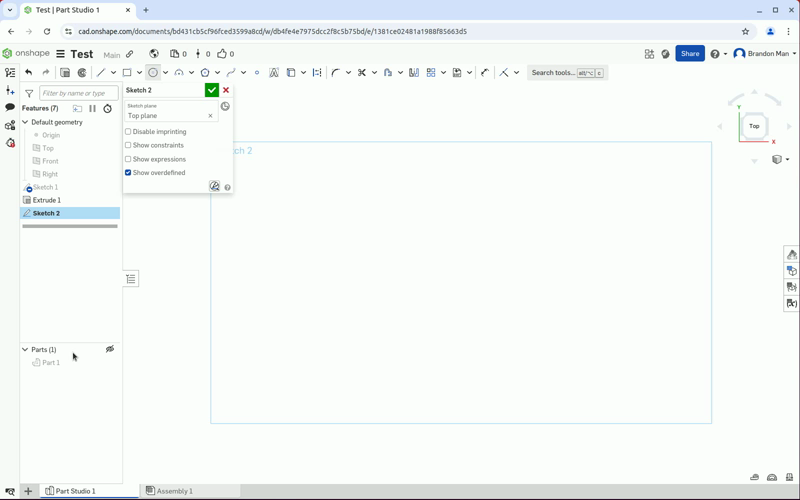
key_down(shift)
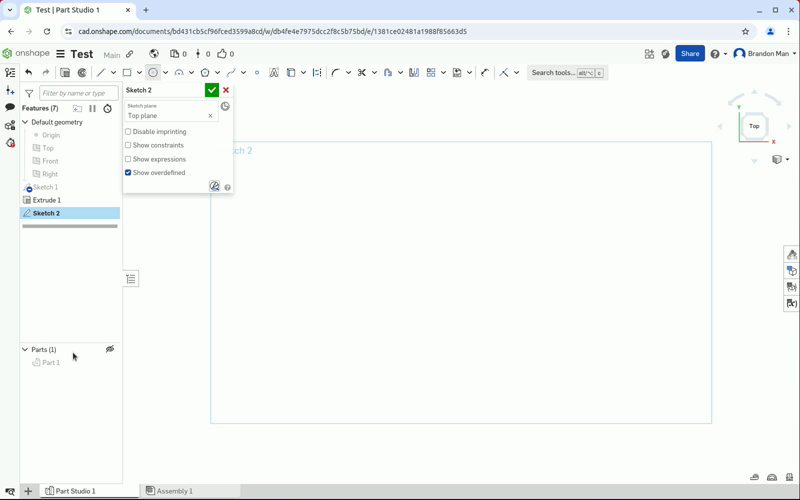
mouse_move(460, 282)
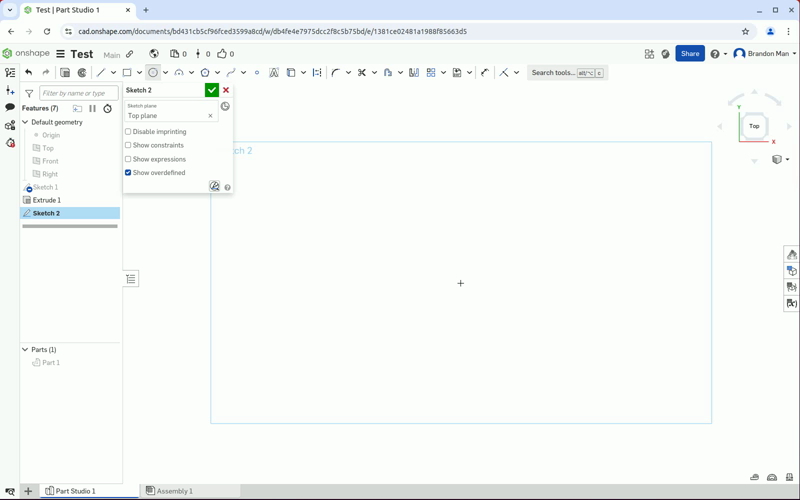
click(460, 282)
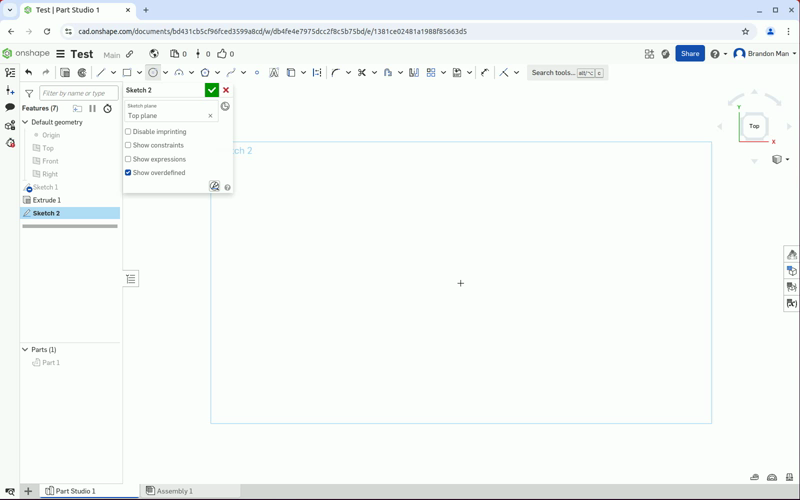
key_up(shift)
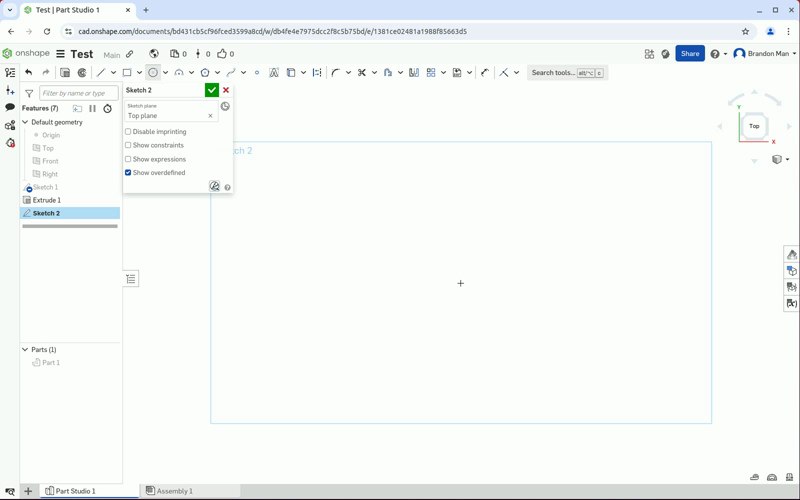
mouse_move(510, 282)
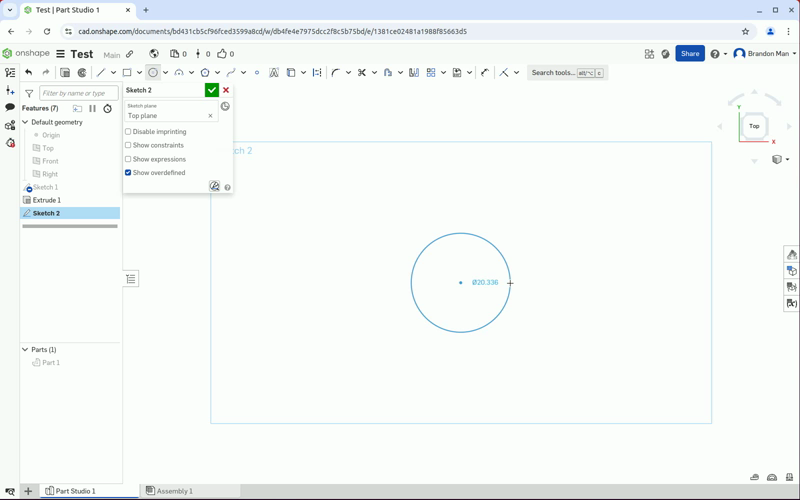
click(510, 282)
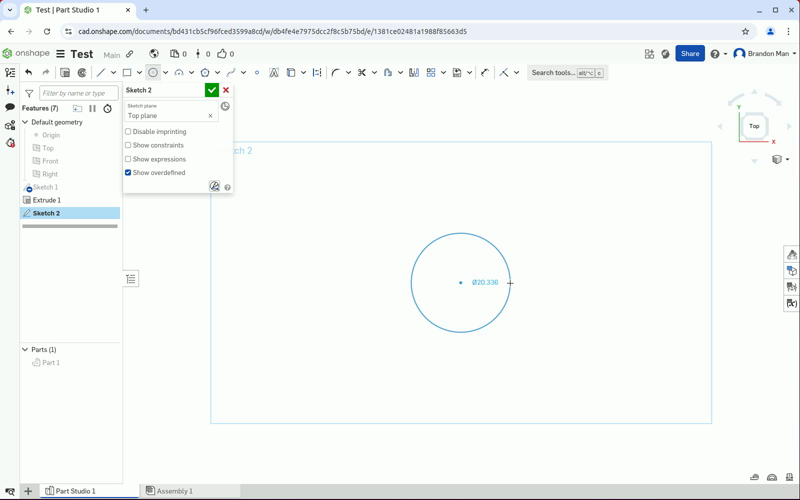
key(esc)
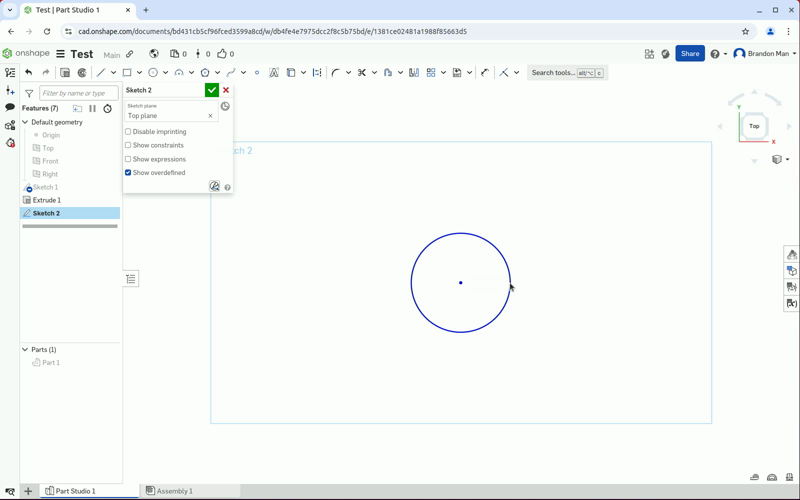
key(c)
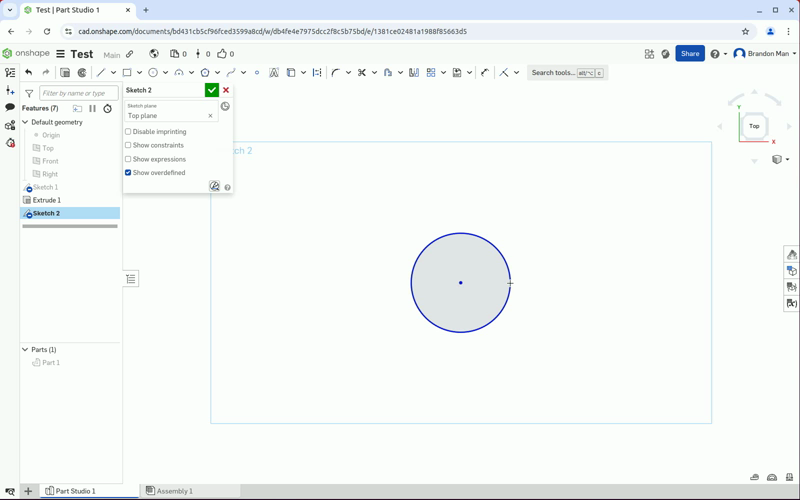
key_down(shift)
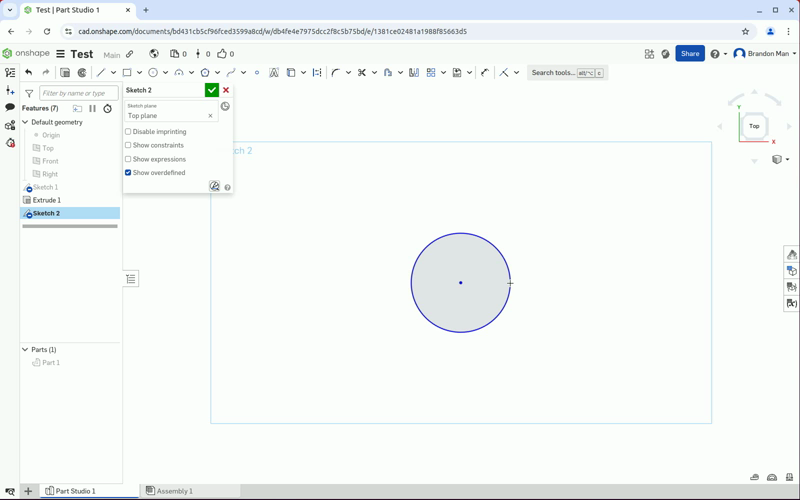
mouse_move(460, 282)
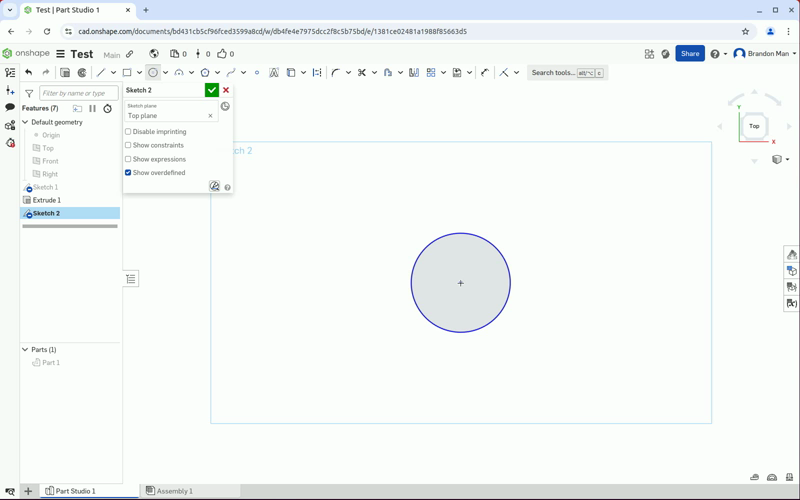
click(460, 282)
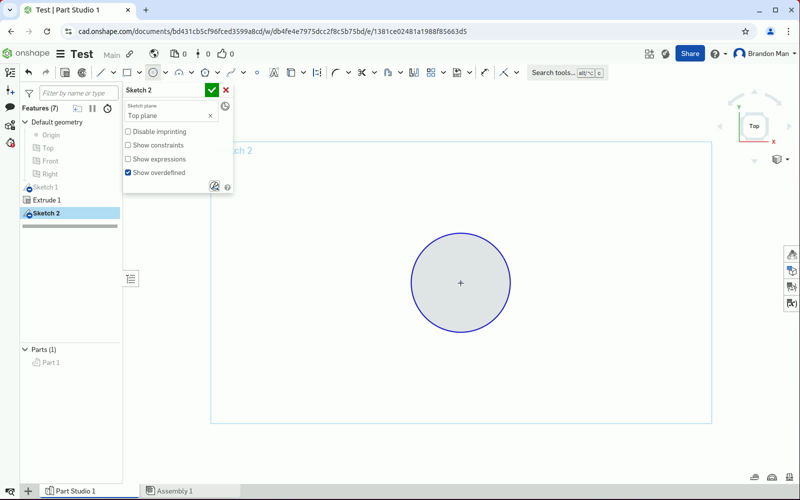
key_up(shift)
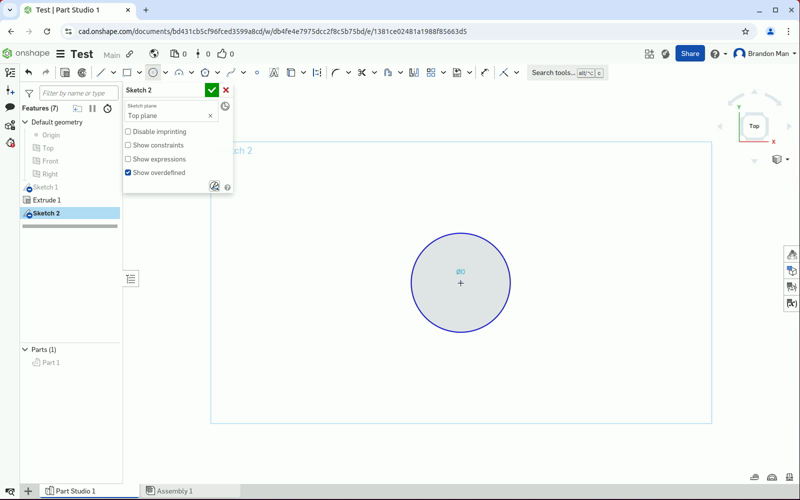
mouse_move(501, 282)
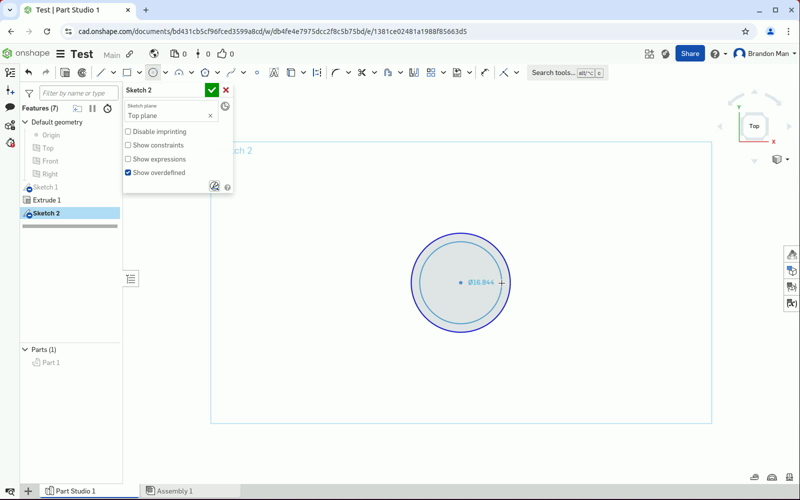
click(501, 282)
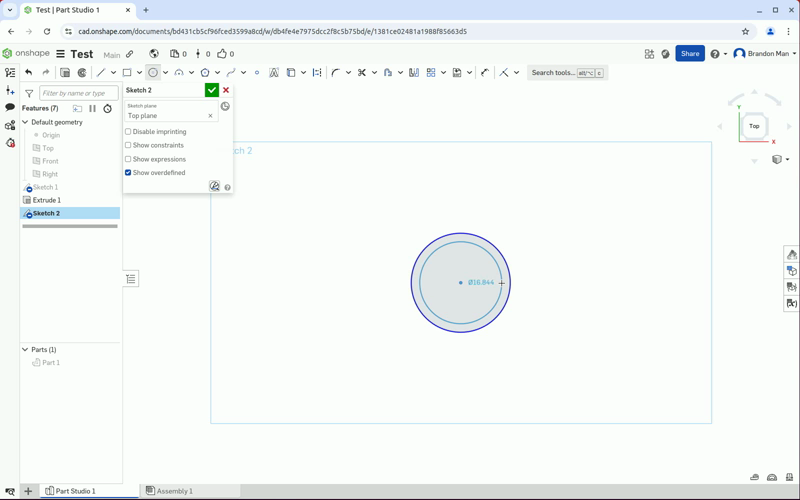
key(esc)
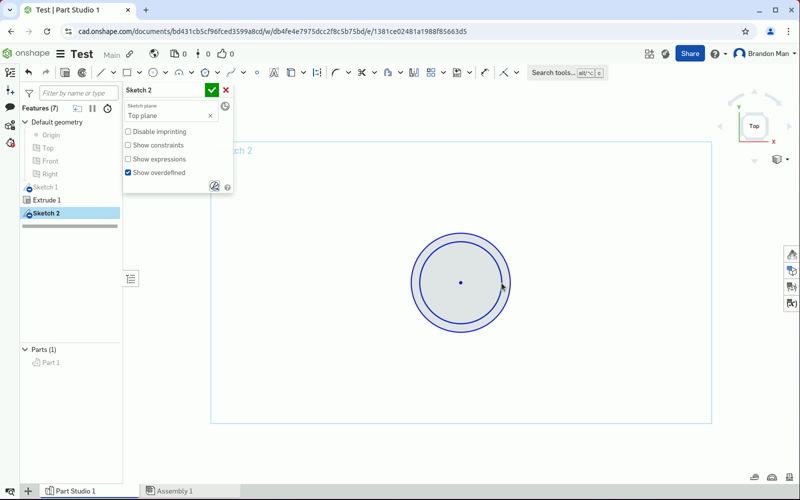
mouse_move(503, 266)
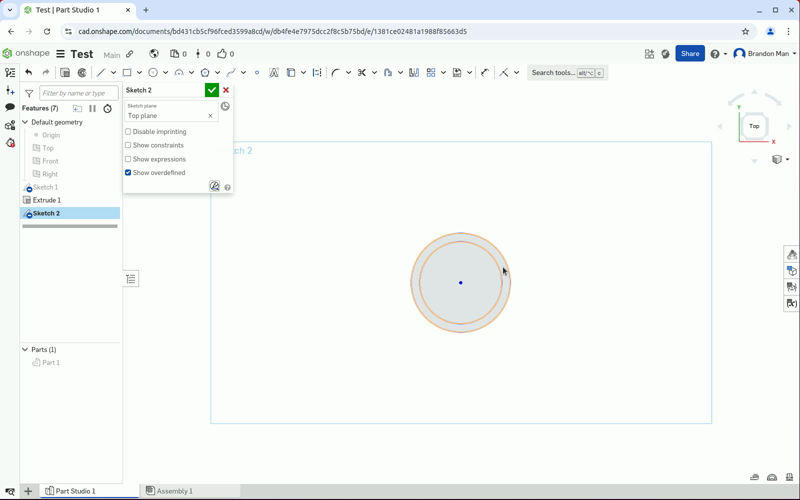
click(503, 266)
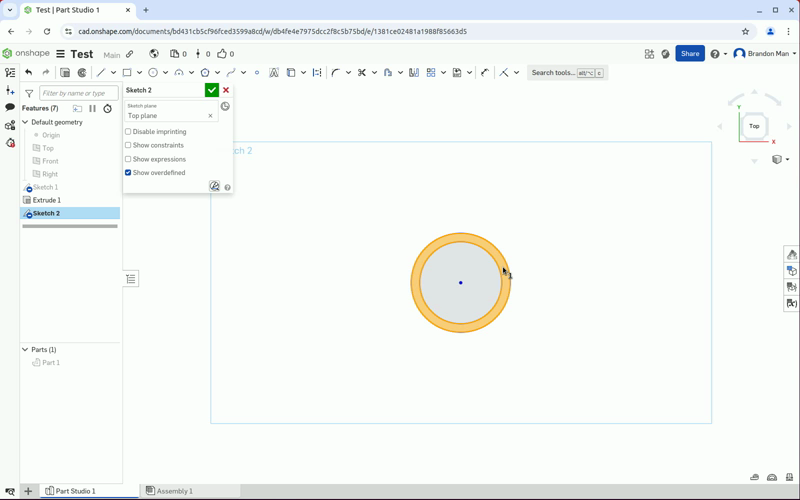
mouse_move(73, 352)
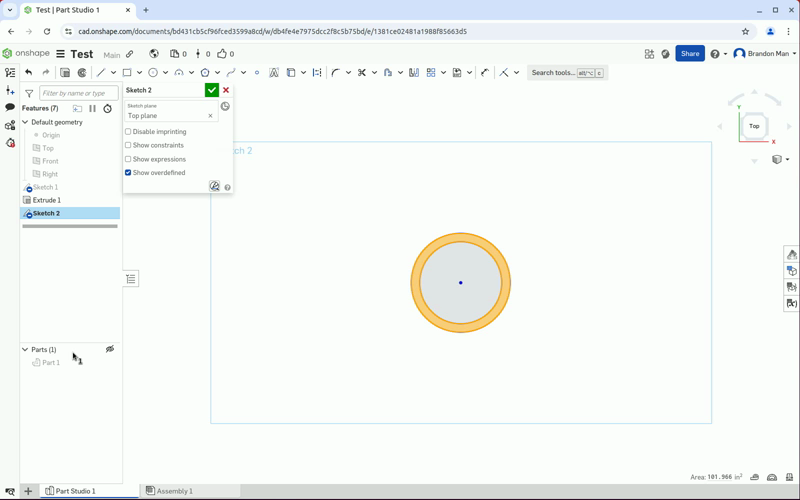
key(shift+y)
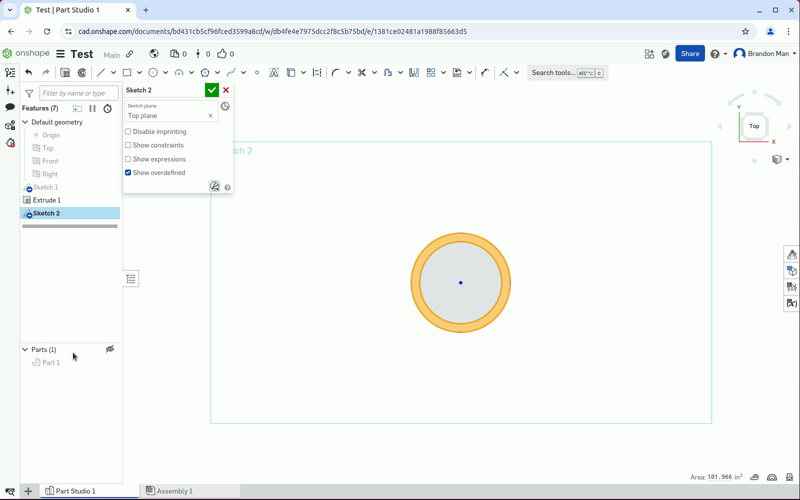
key(shift+e)
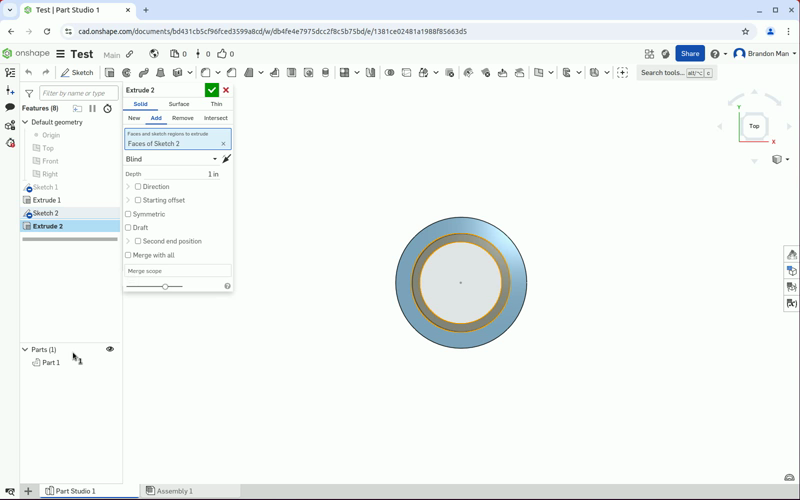
mouse_move(143, 106)
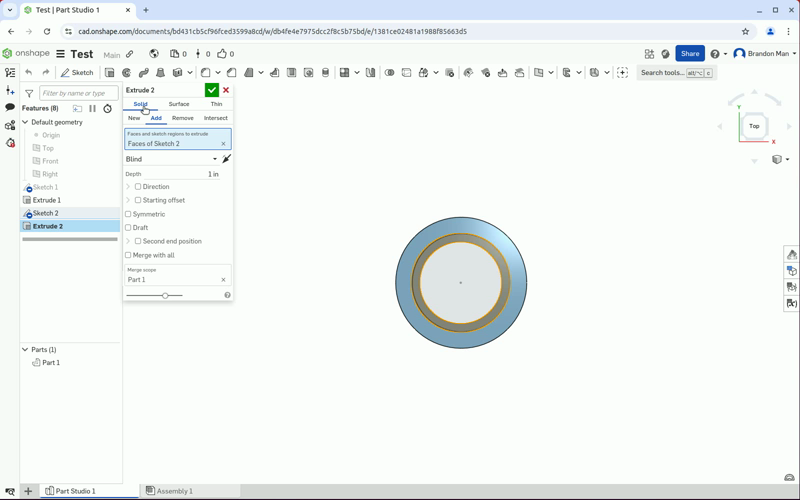
click(143, 106)
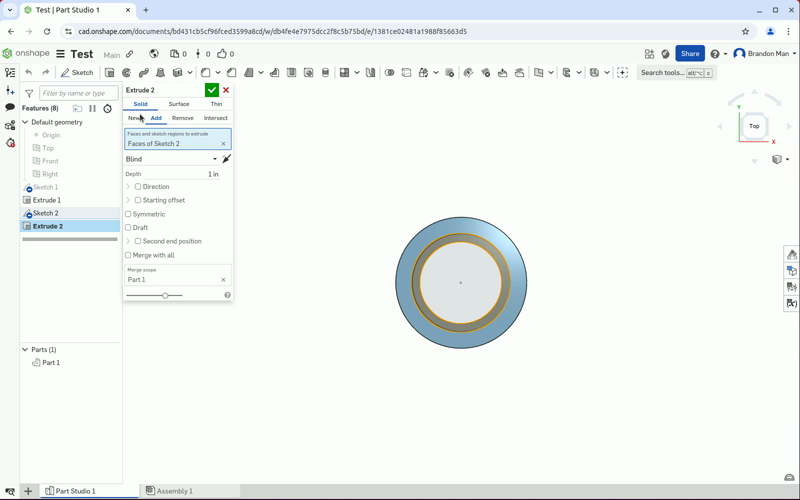
mouse_move(137, 120)
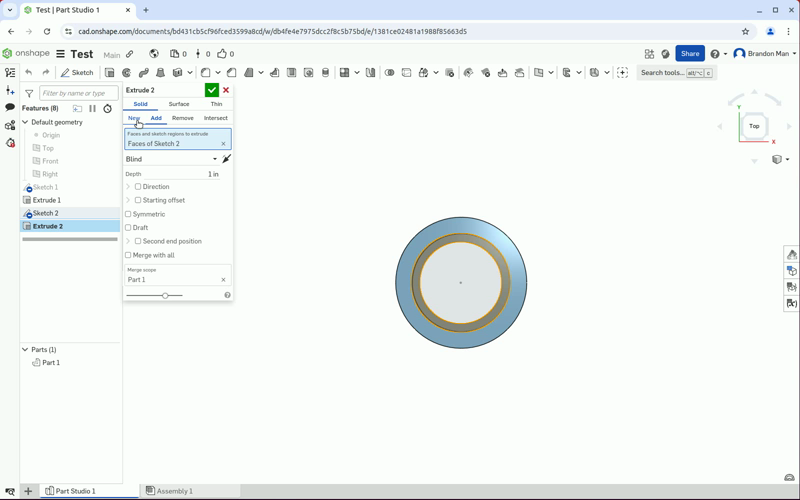
click(137, 120)
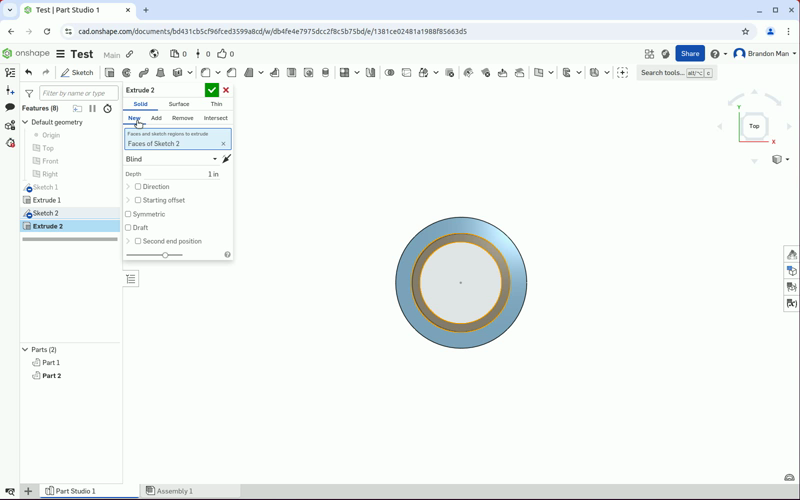
key(tab, 4)
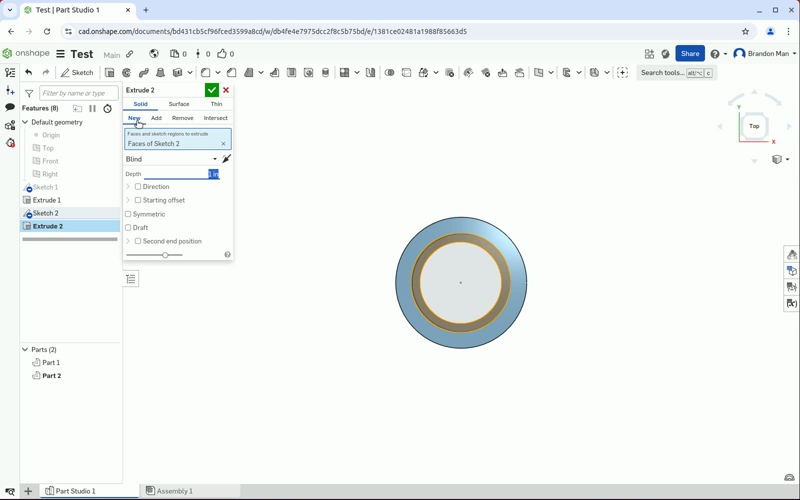
text(23.108)
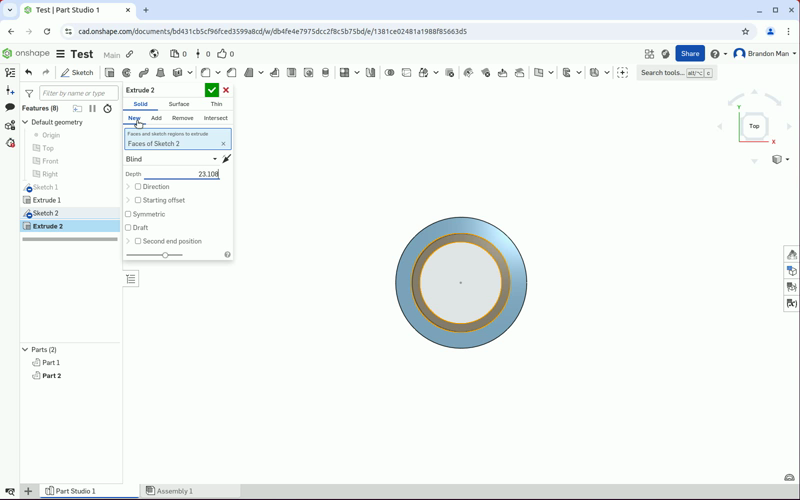
key(enter)
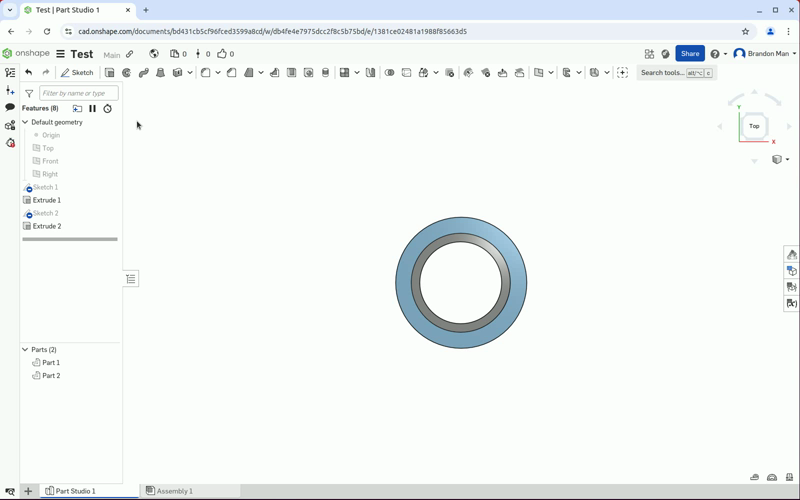
key(shift+h)
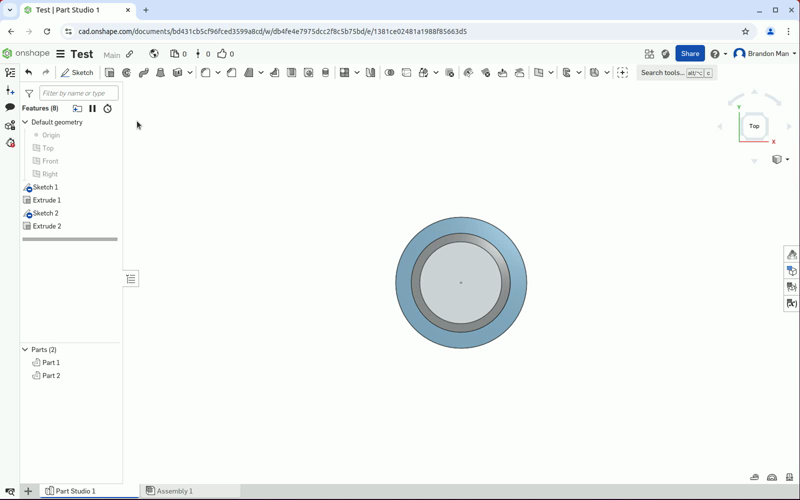
key(shift+h)
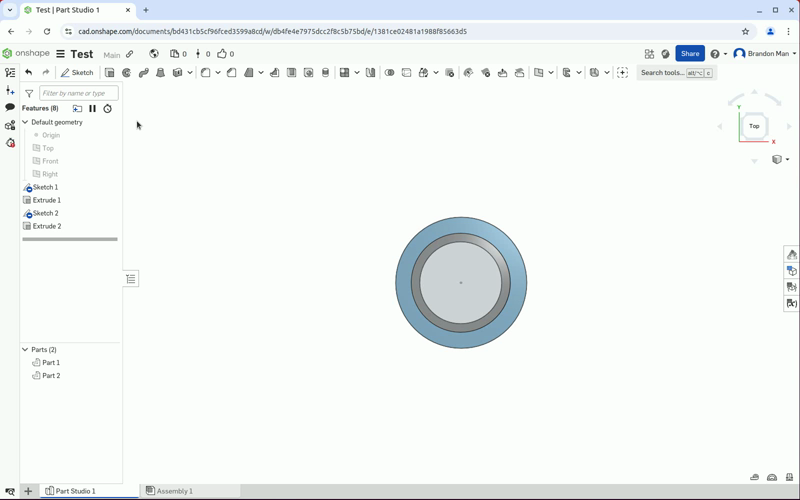
key(shift+7)
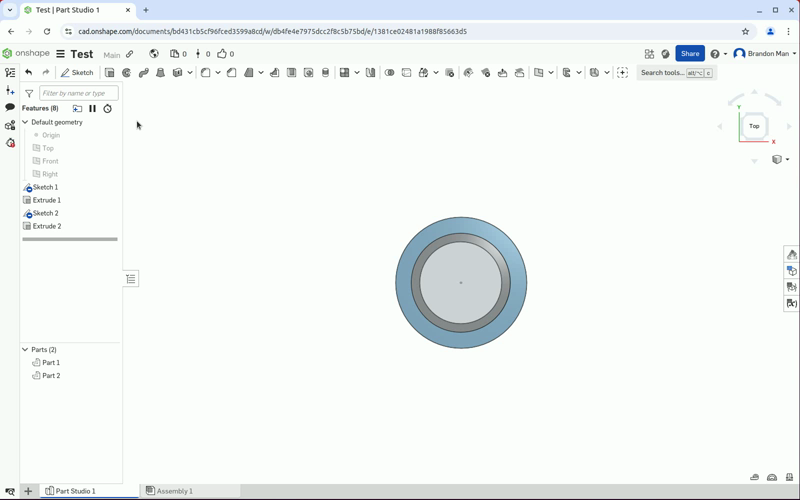
key(up, 3)
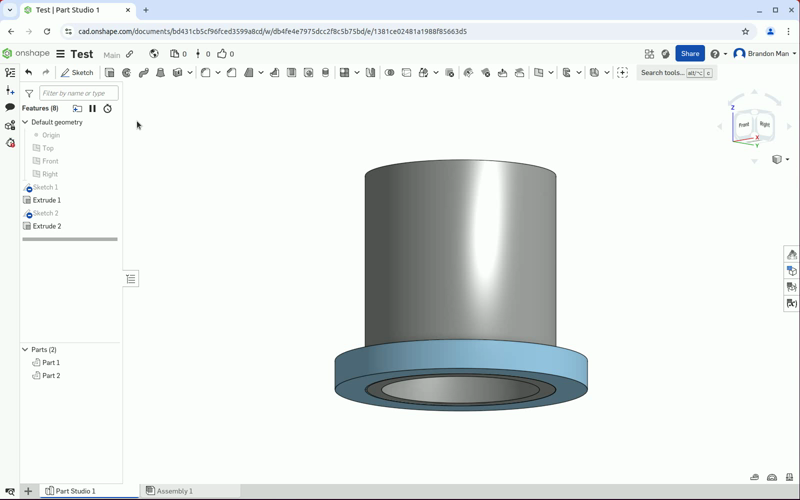
key(left, 3)
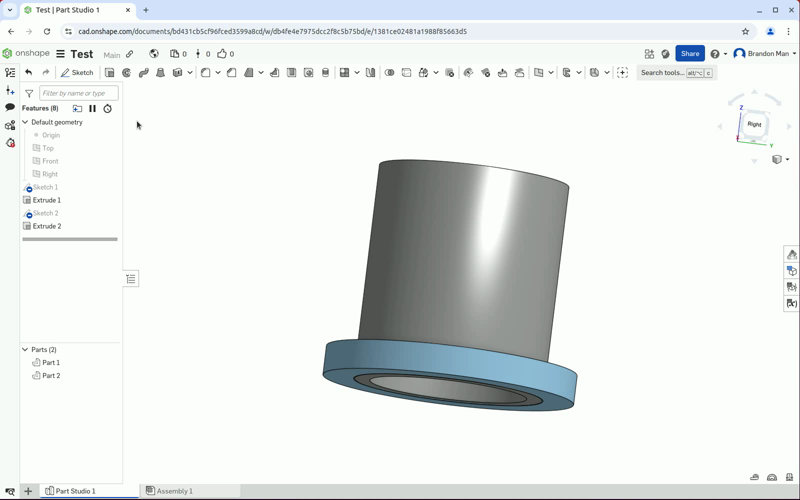
key(right, 3)
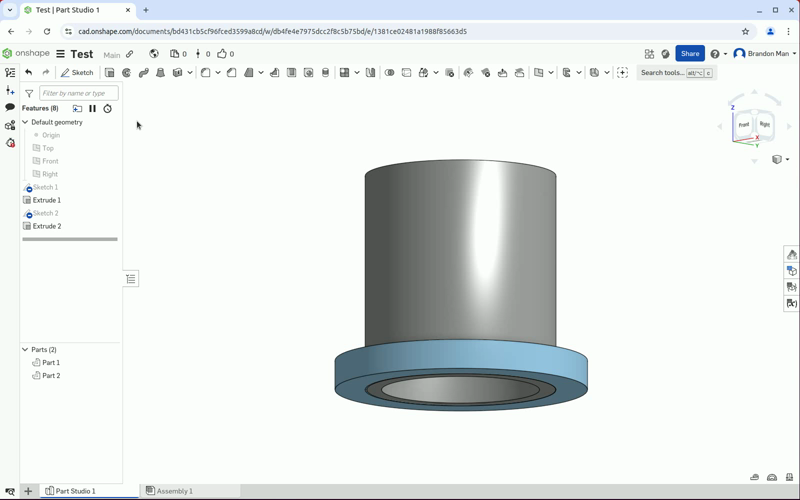
key(down, 3)
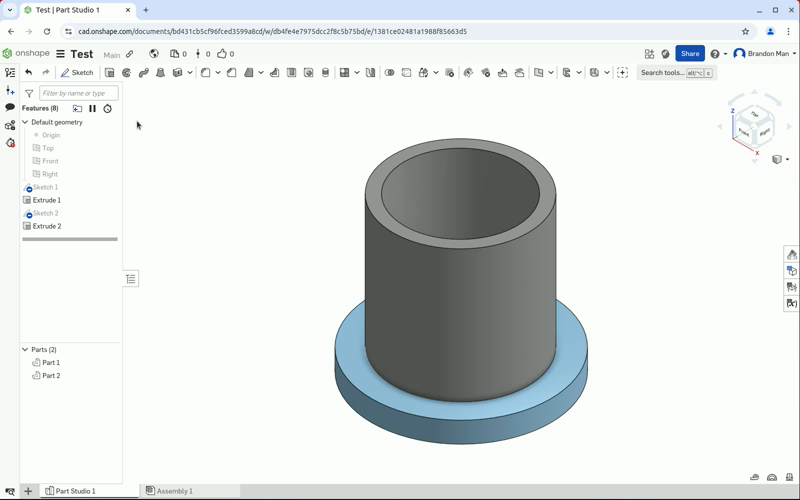
mouse_move(73, 189)
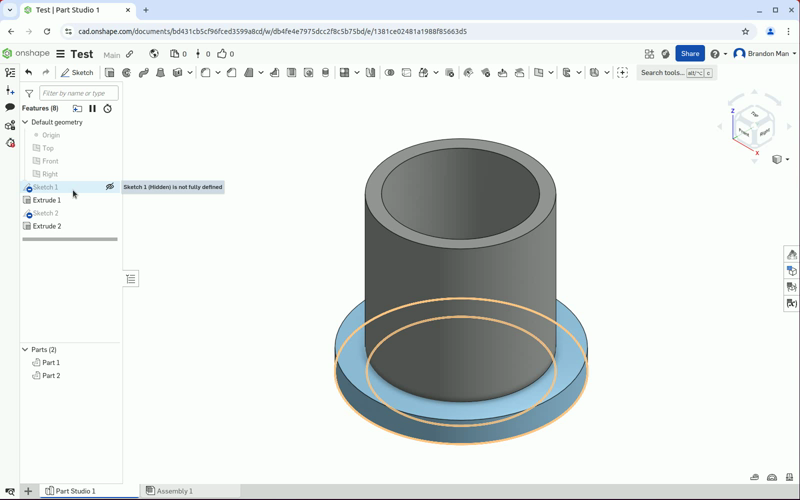
click(73, 189)